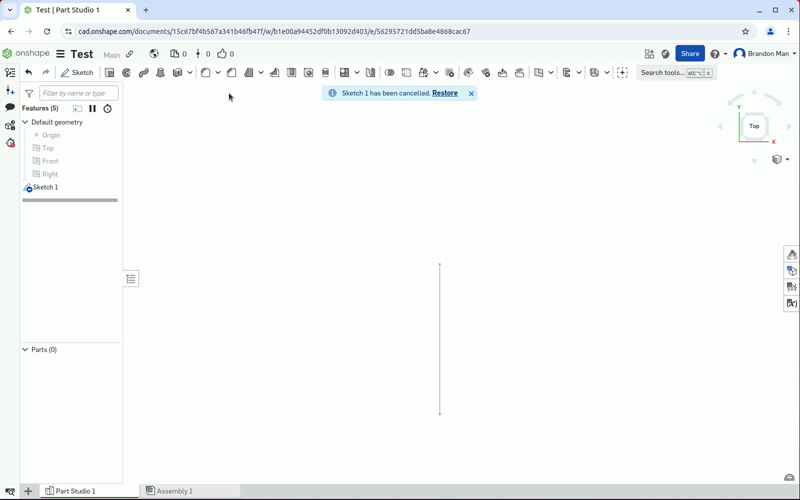
key(shift+h)
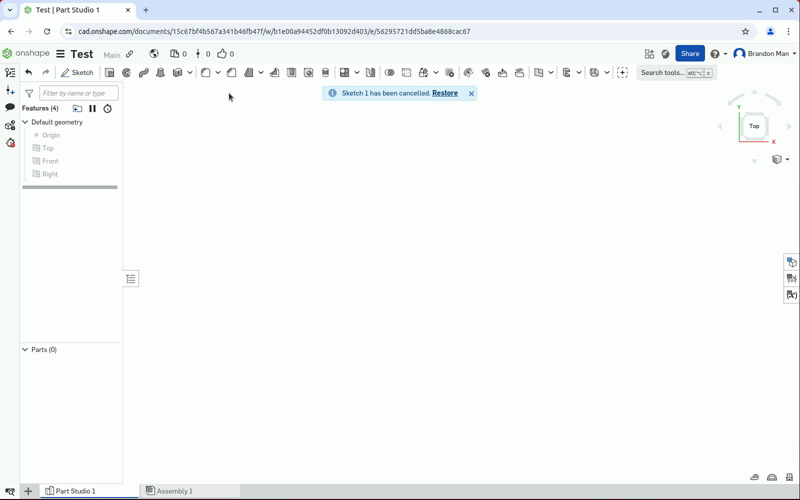
mouse_move(73, 352)
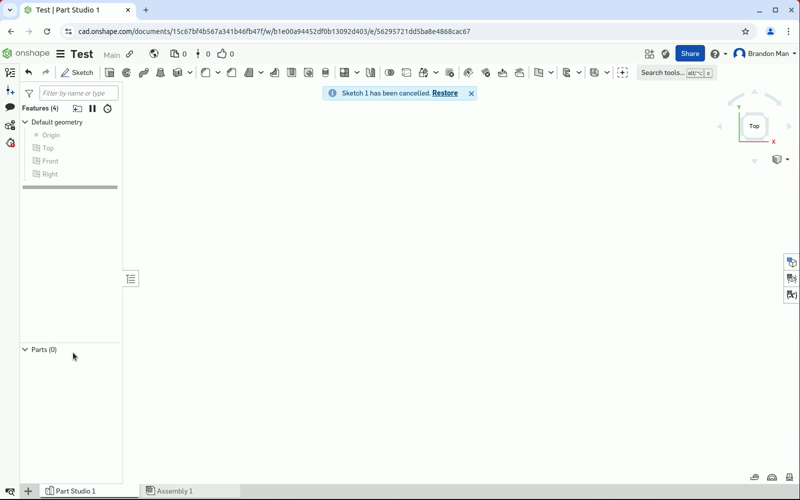
key(y)
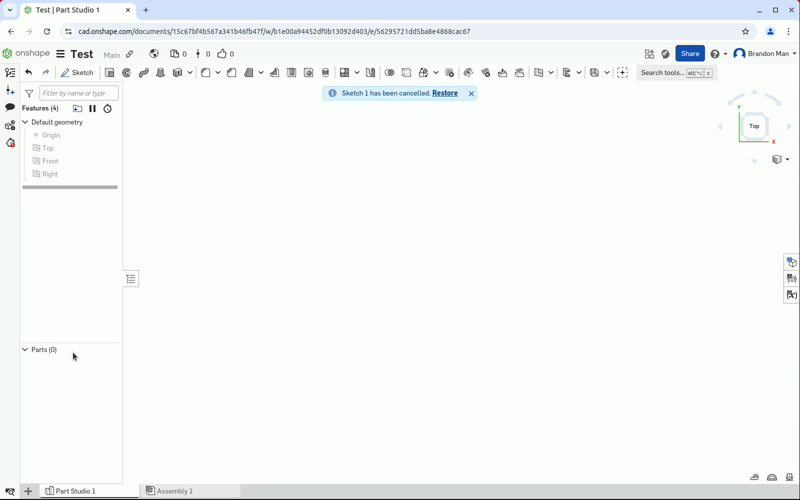
key(shift+p)
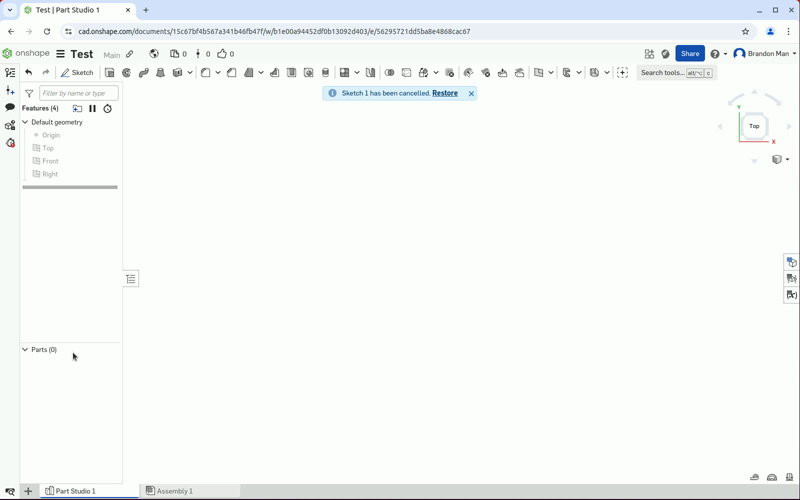
key(space)
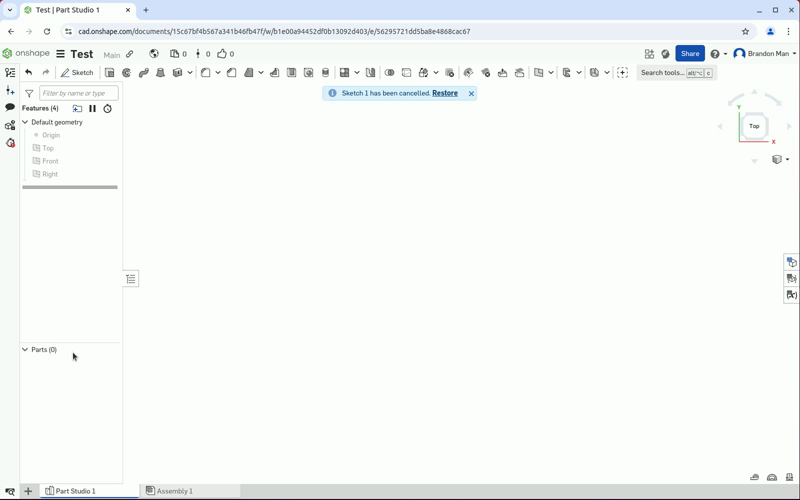
key_down(shift)
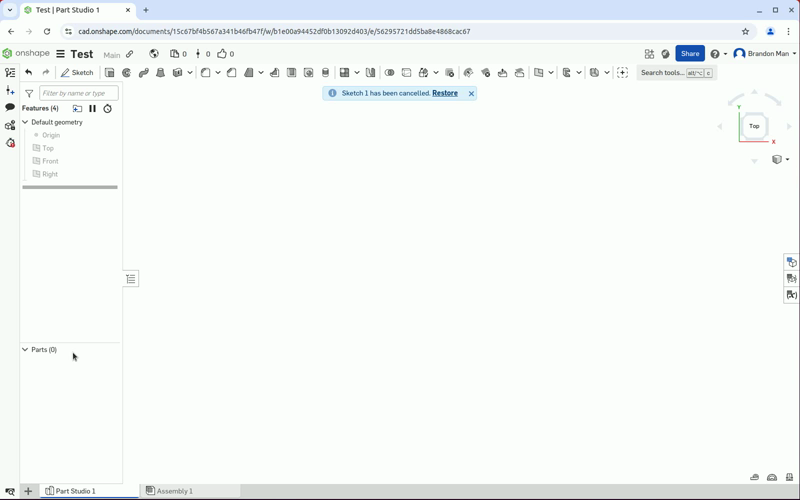
key(up)
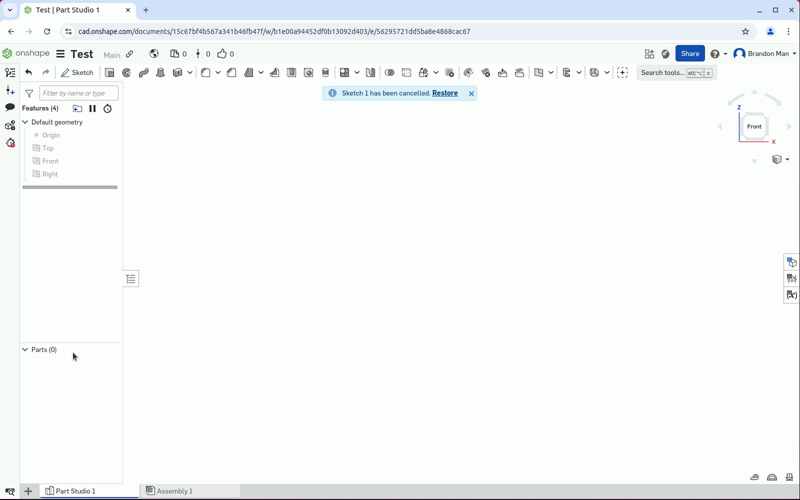
key_up(shift)
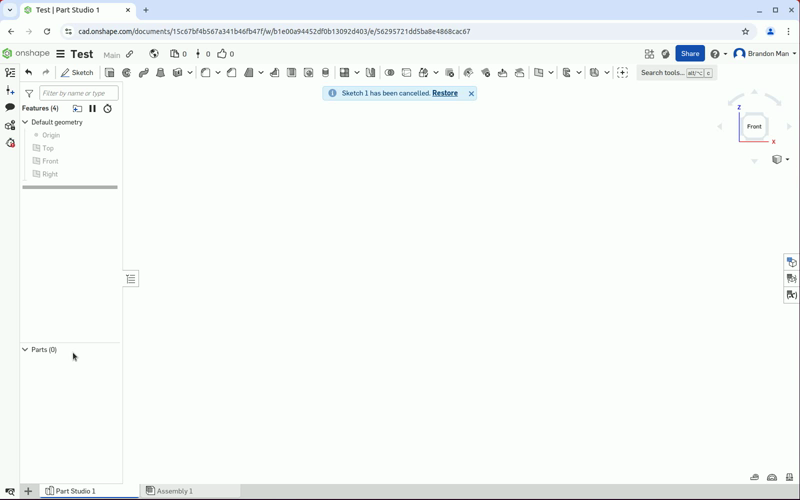
mouse_move(73, 352)
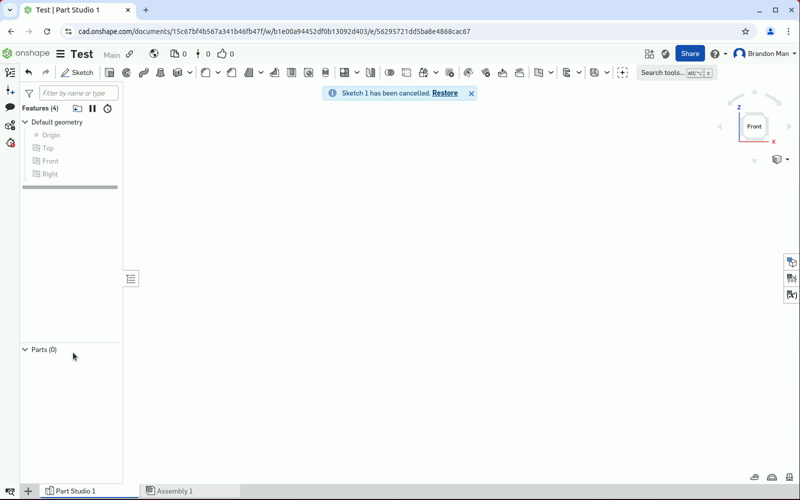
key(shift+y)
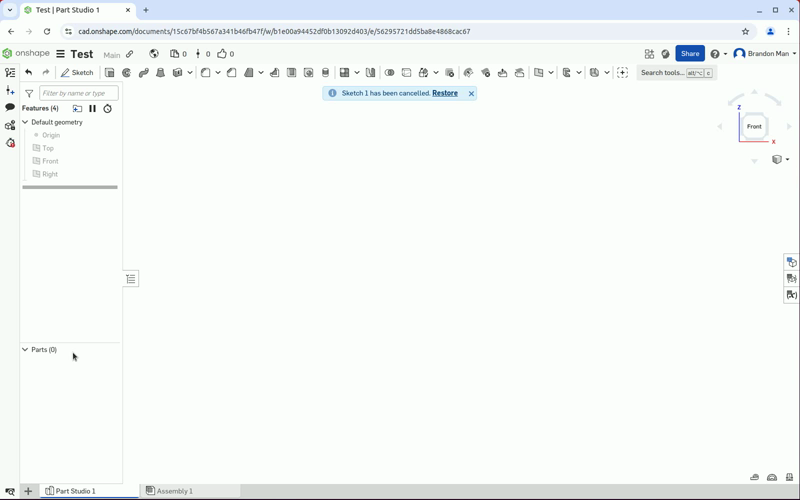
key(shift+s)
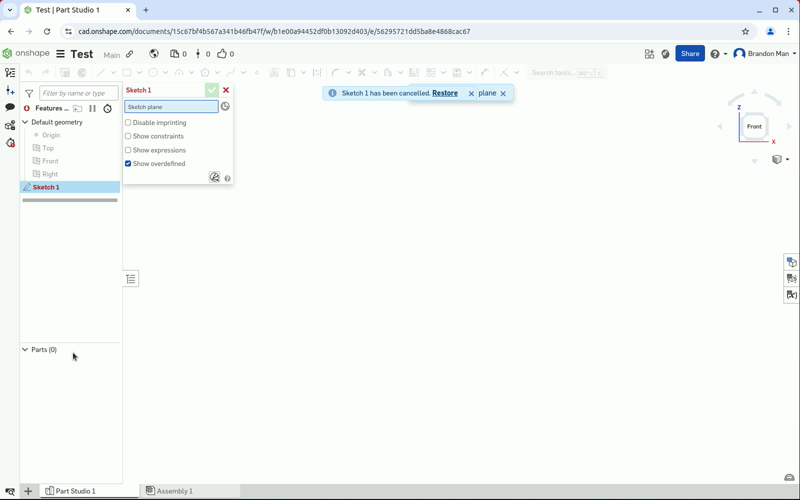
mouse_move(73, 163)
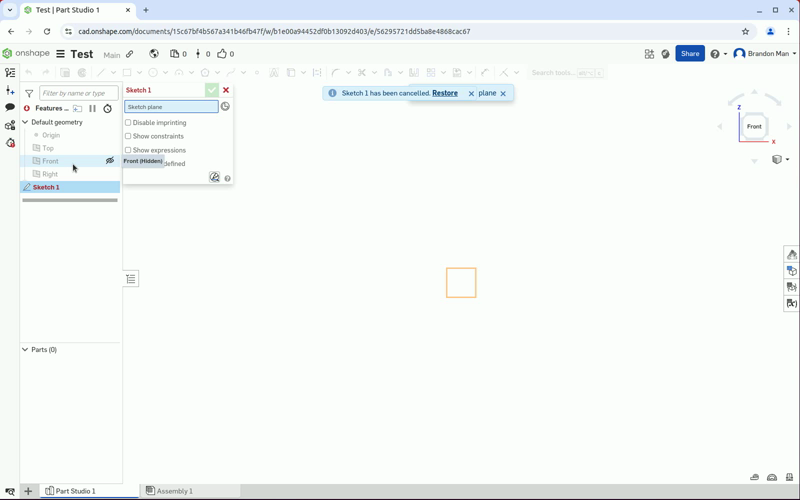
click(73, 163)
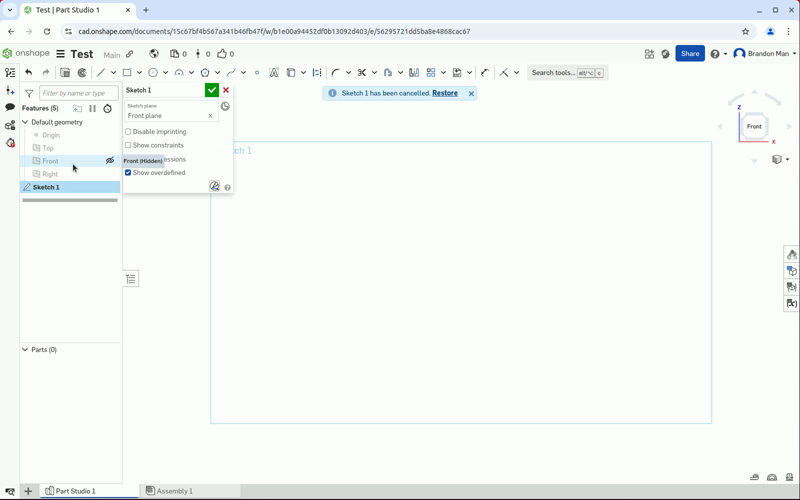
mouse_move(73, 352)
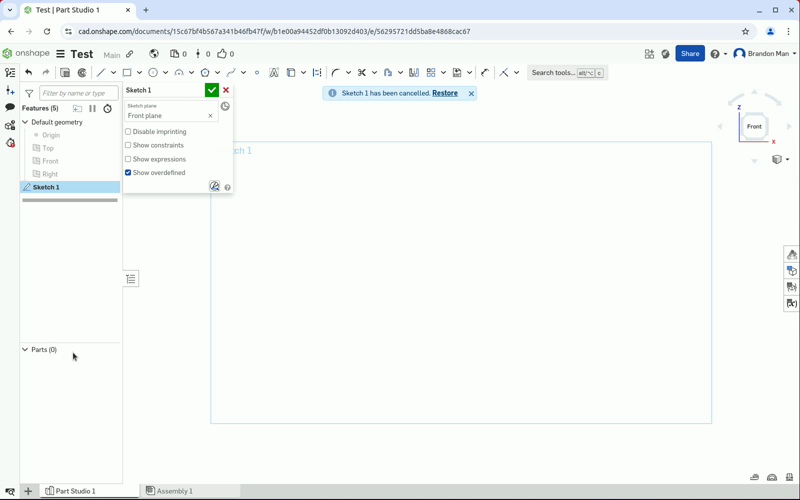
key(y)
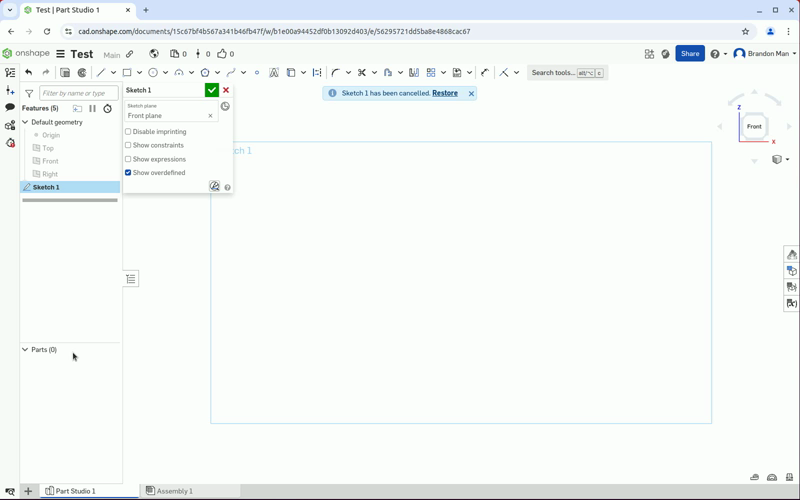
key(c)
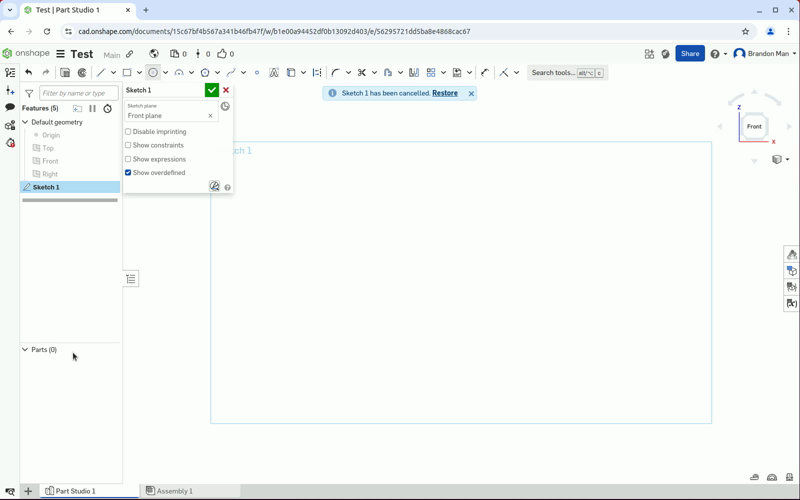
key_down(shift)
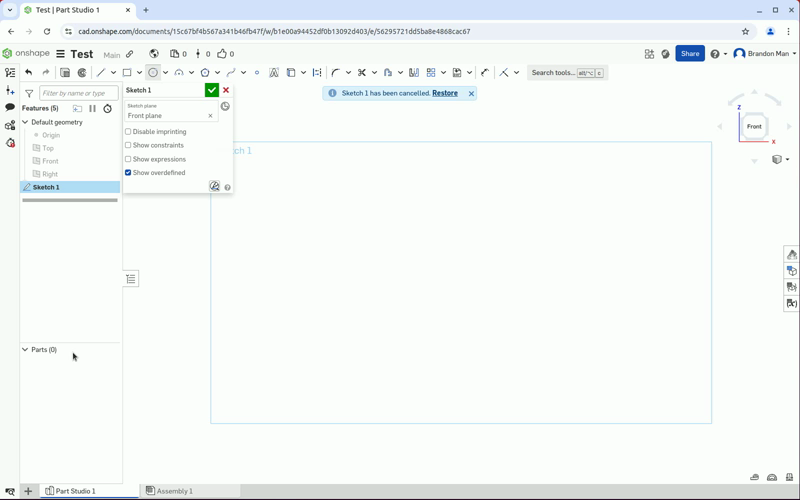
mouse_move(454, 261)
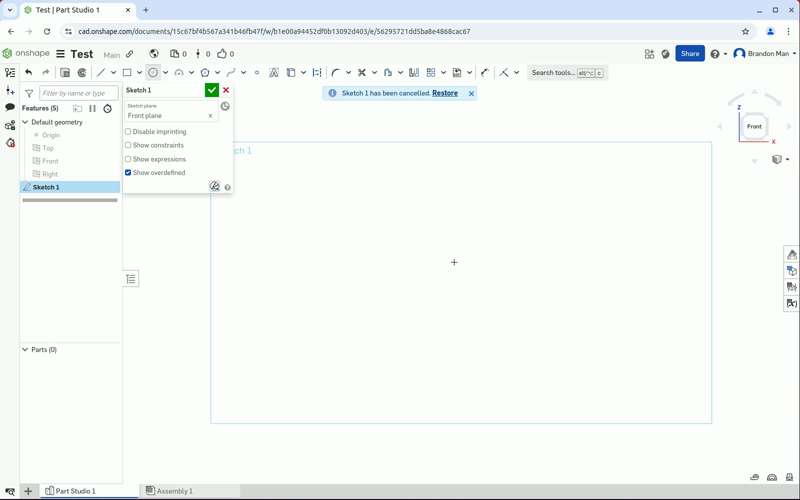
click(454, 261)
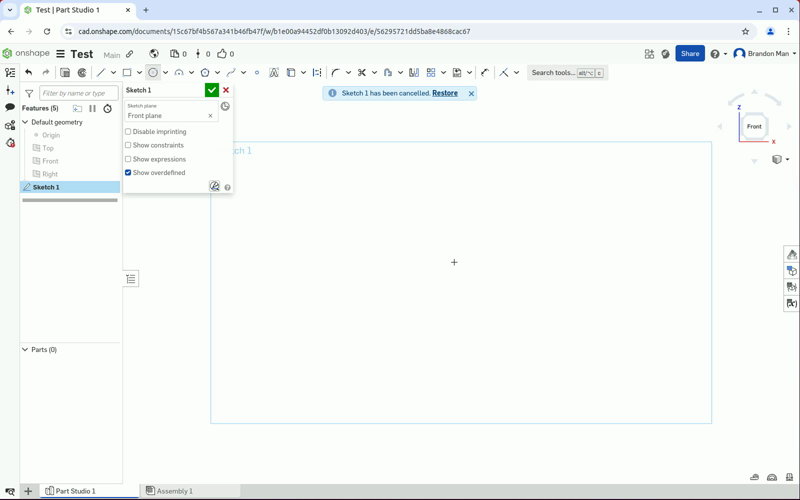
key_up(shift)
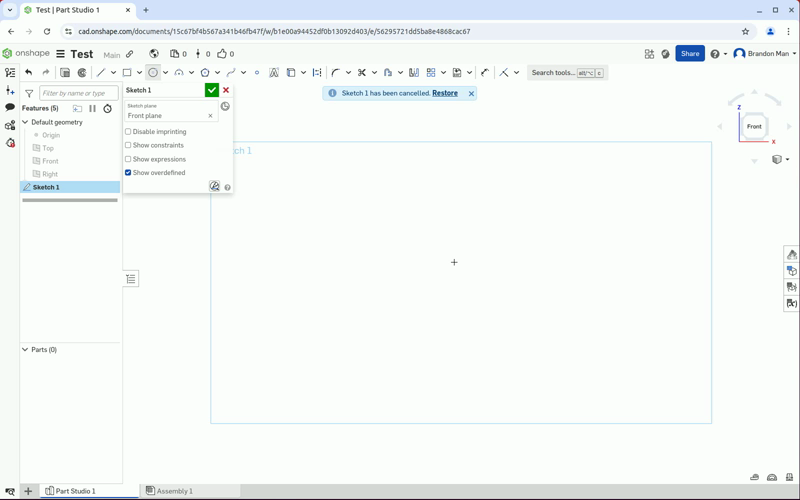
mouse_move(510, 261)
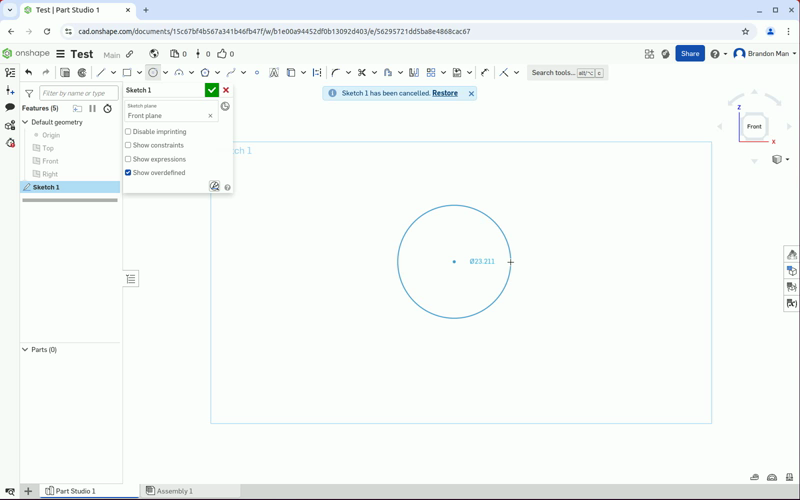
click(510, 261)
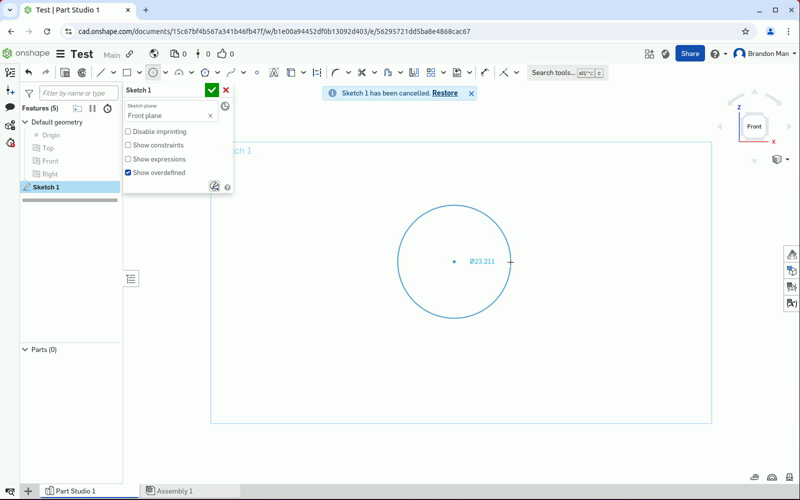
key(esc)
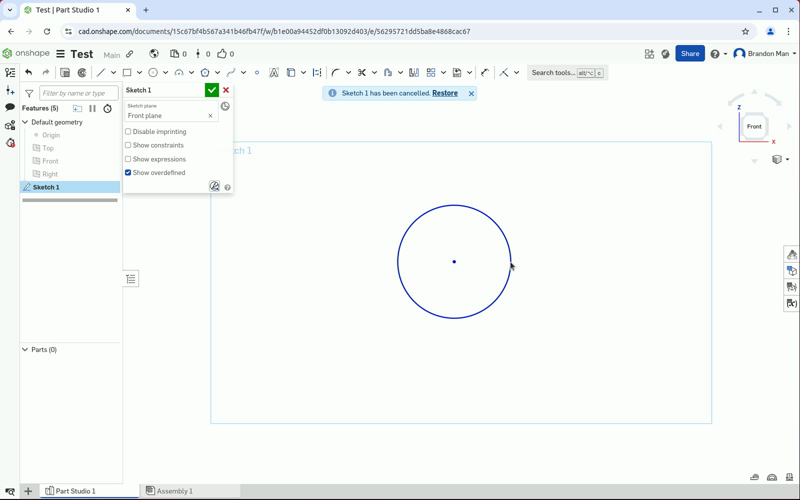
mouse_move(448, 286)
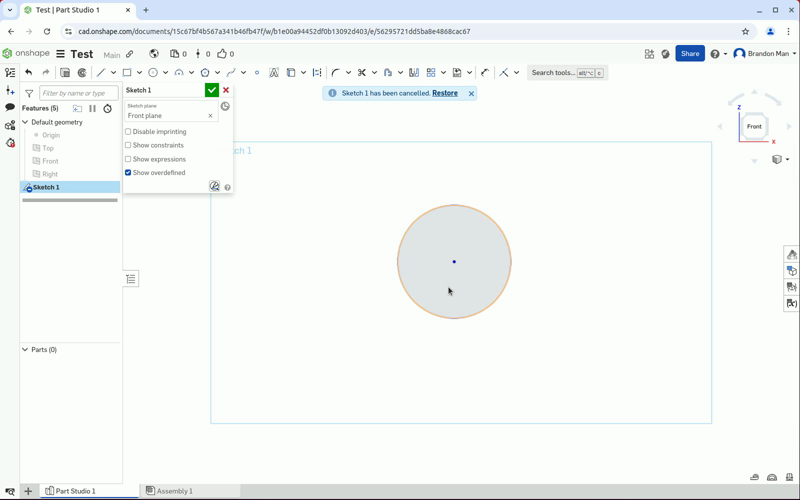
click(448, 286)
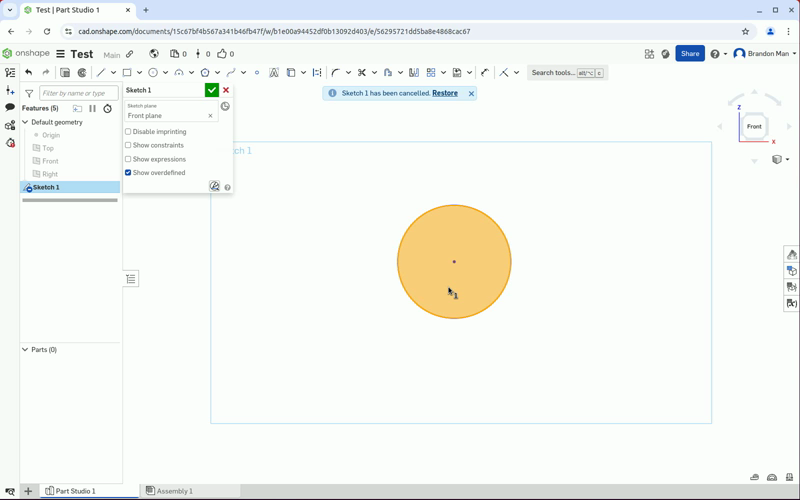
mouse_move(73, 352)
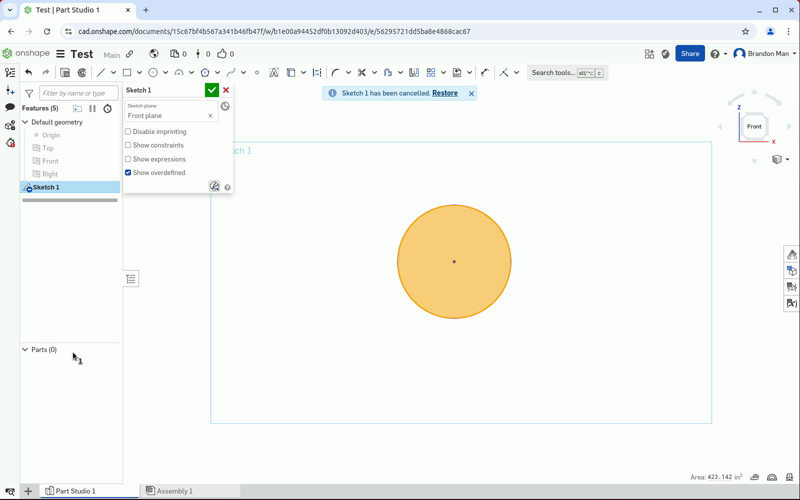
key(shift+y)
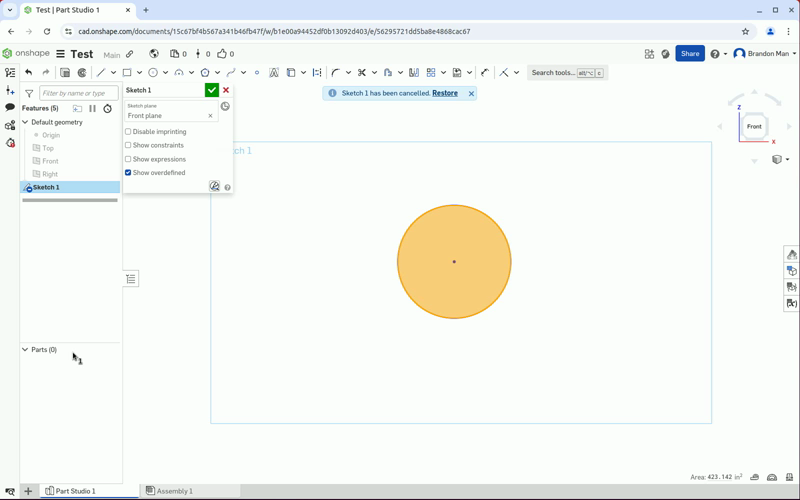
key(shift+e)
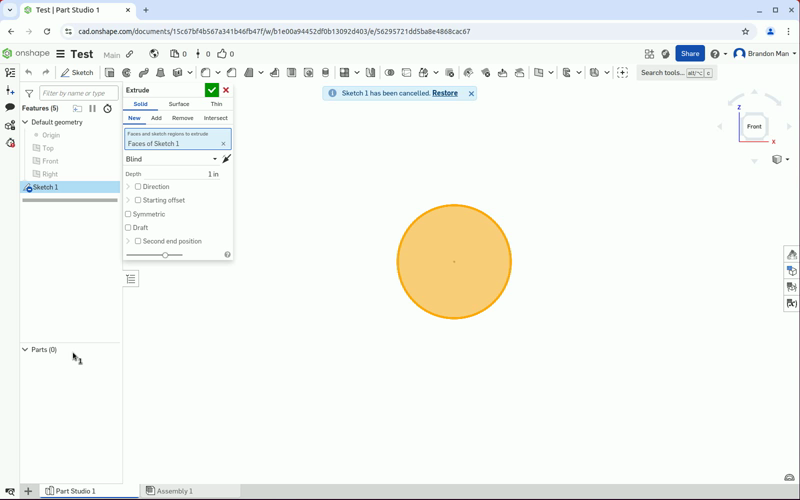
mouse_move(143, 106)
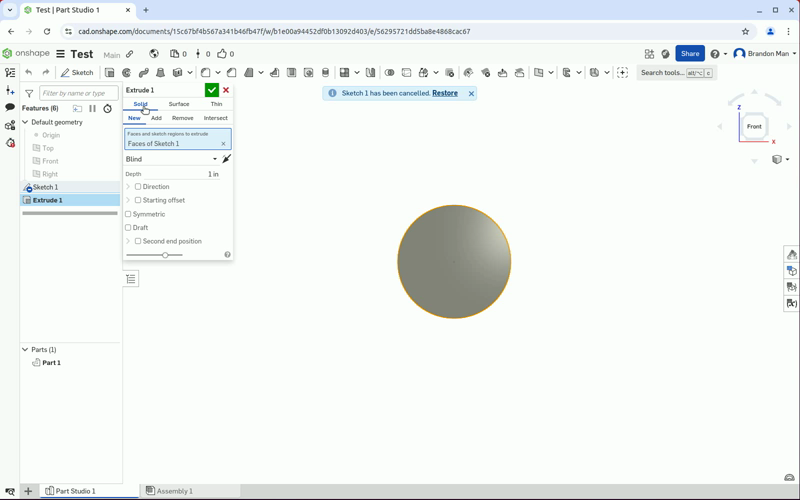
click(143, 106)
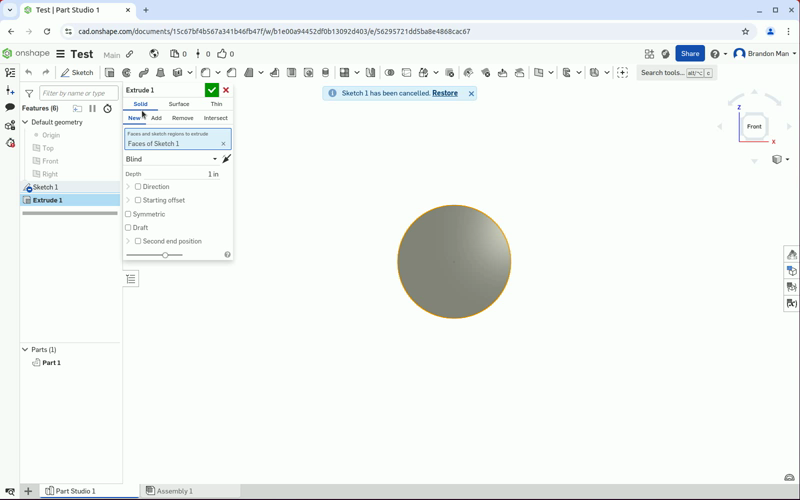
mouse_move(137, 120)
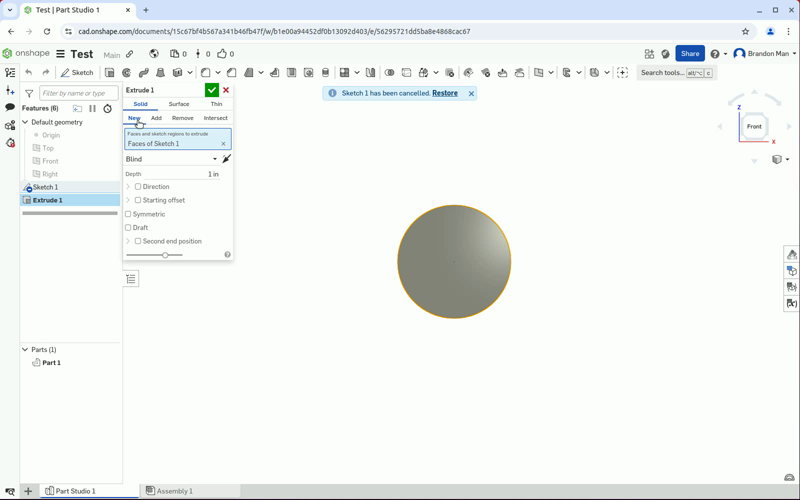
click(137, 120)
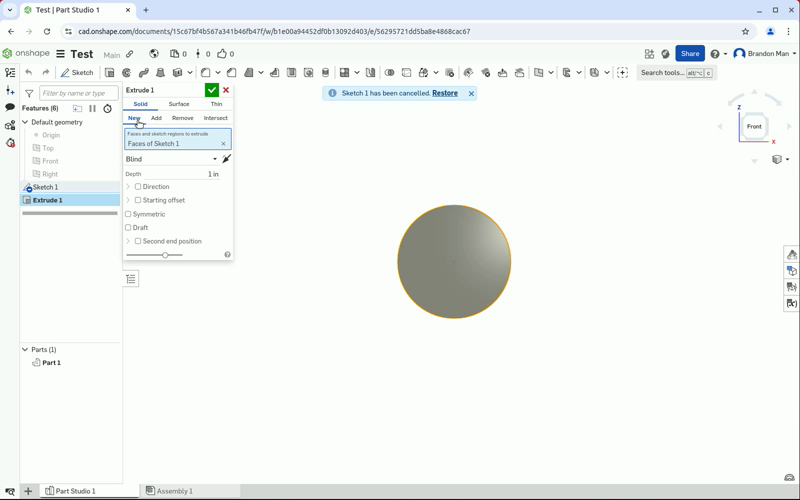
key(tab, 4)
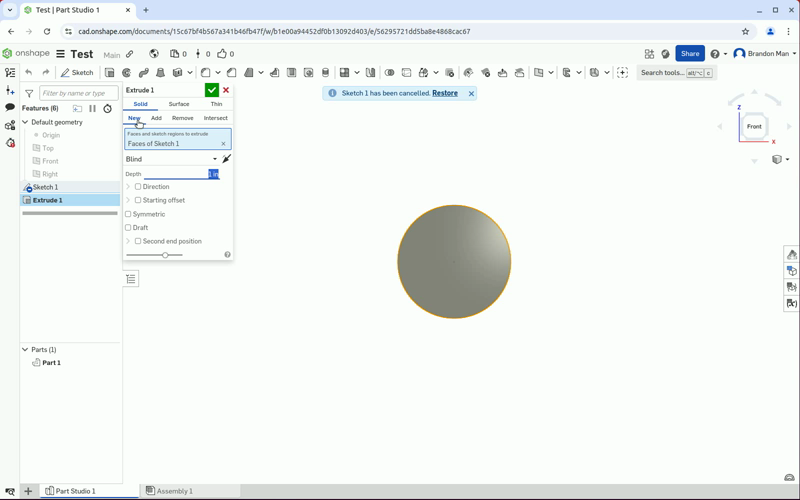
text(23.108)
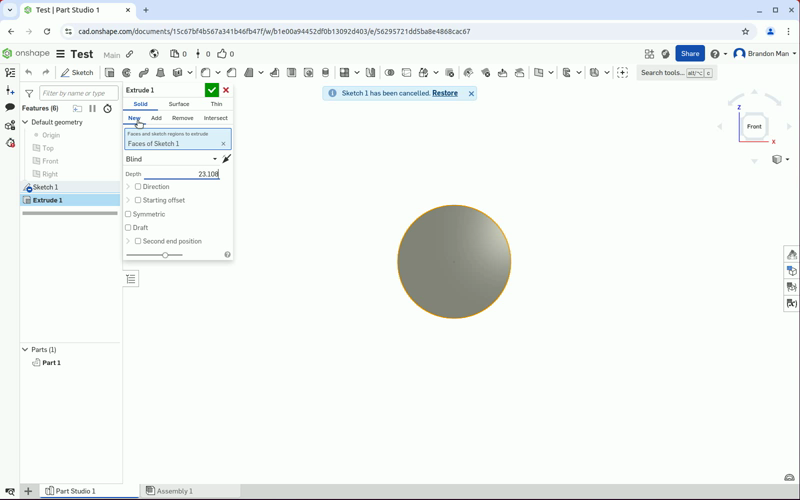
key(enter)
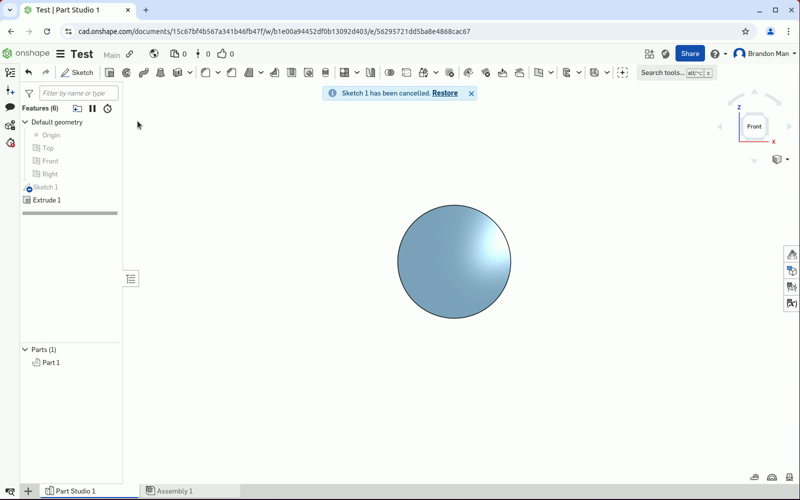
key(shift+h)
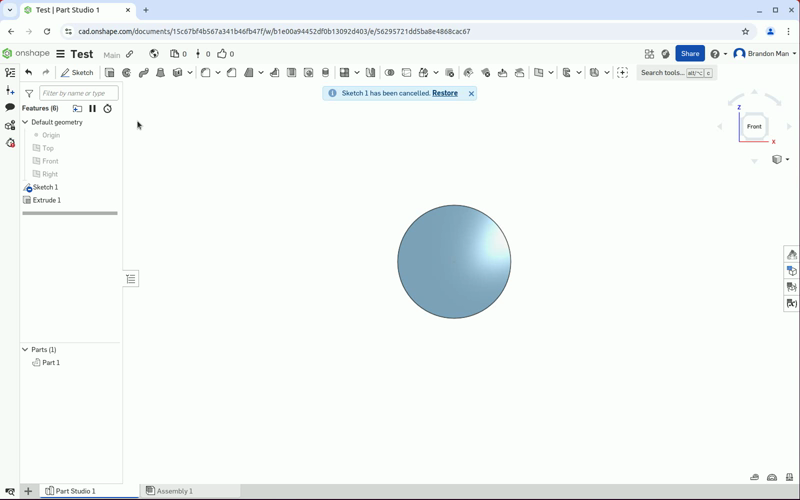
key(shift+h)
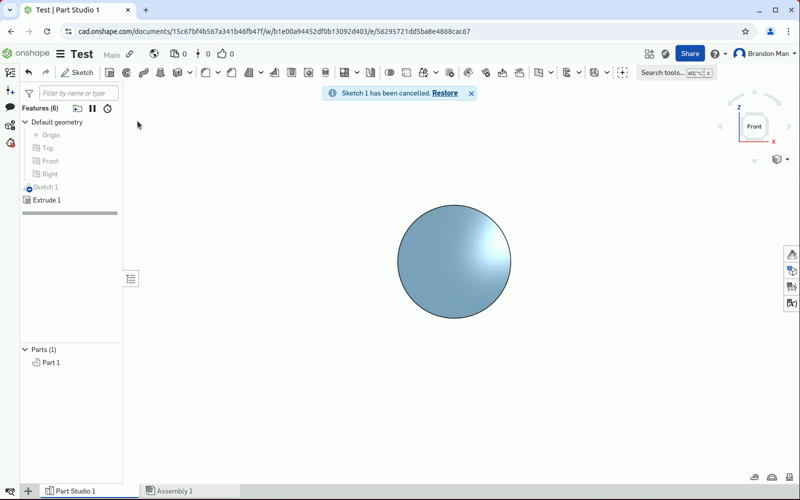
mouse_move(73, 189)
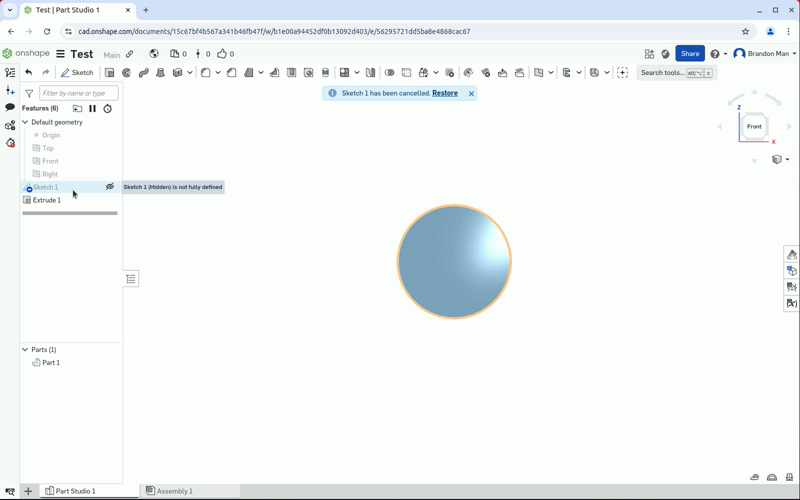
click(73, 189)
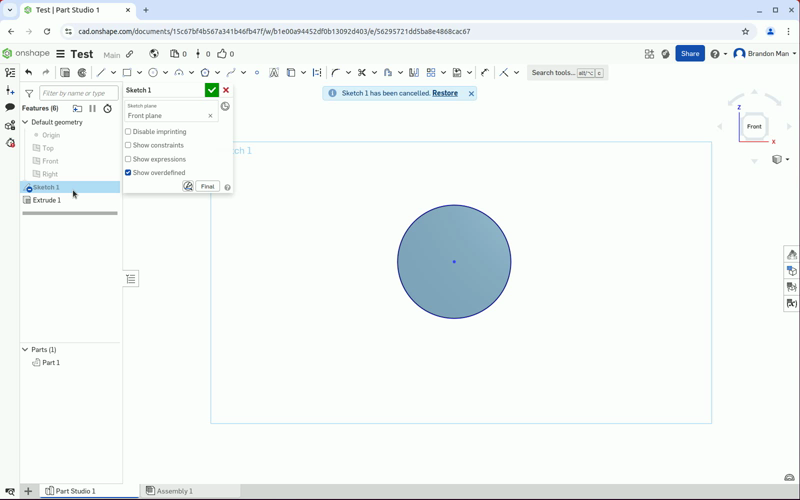
mouse_move(229, 92)
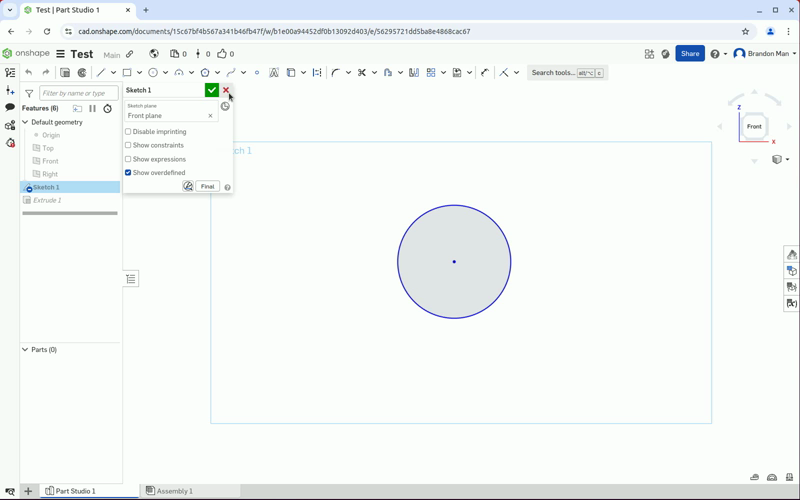
click(229, 92)
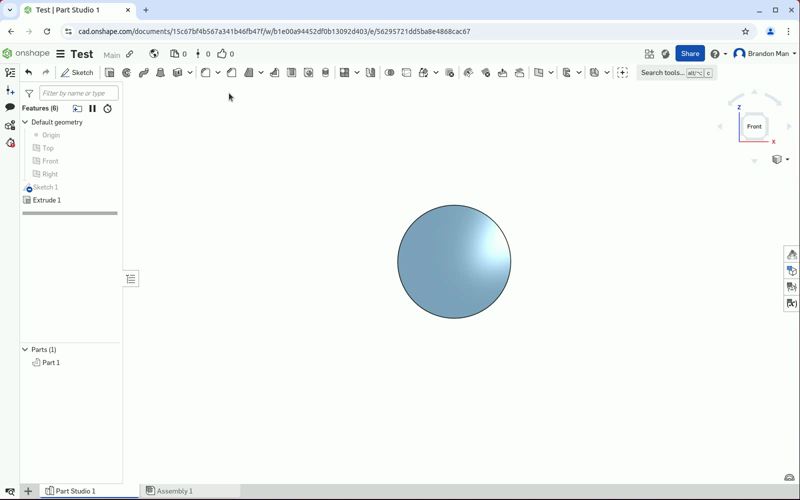
mouse_move(541, 75)
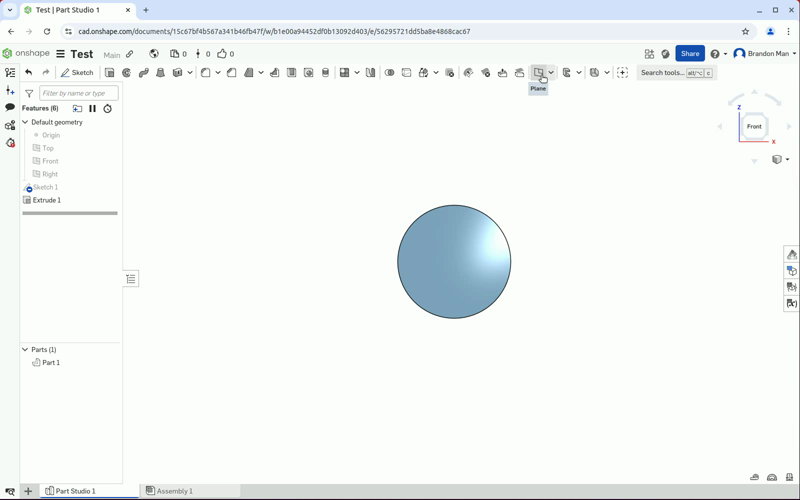
click(541, 75)
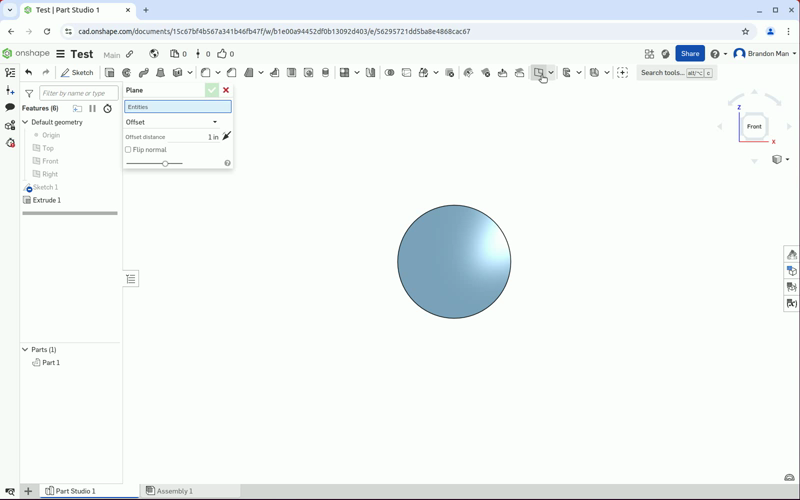
mouse_move(73, 163)
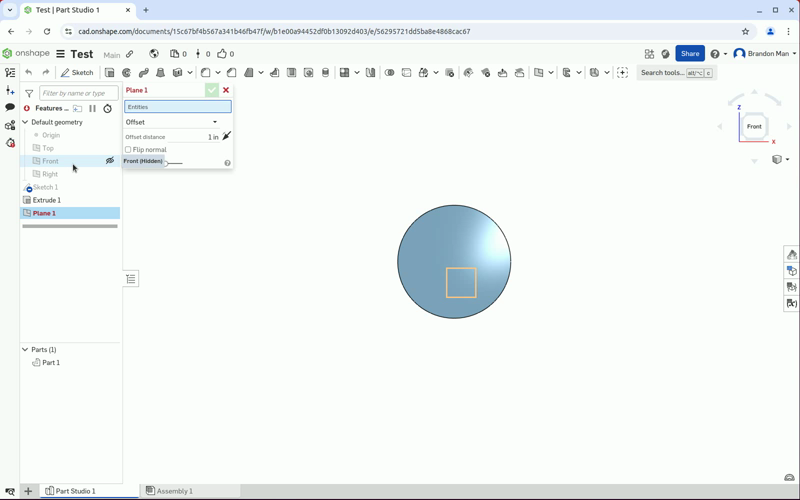
click(73, 163)
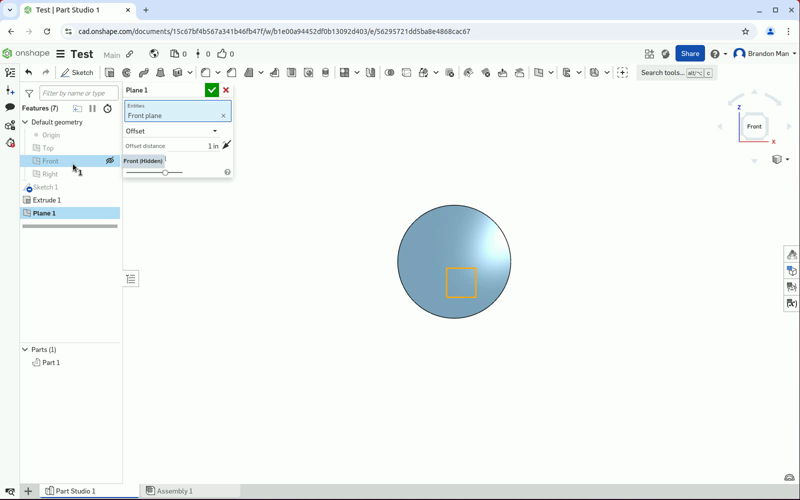
key(tab, 2)
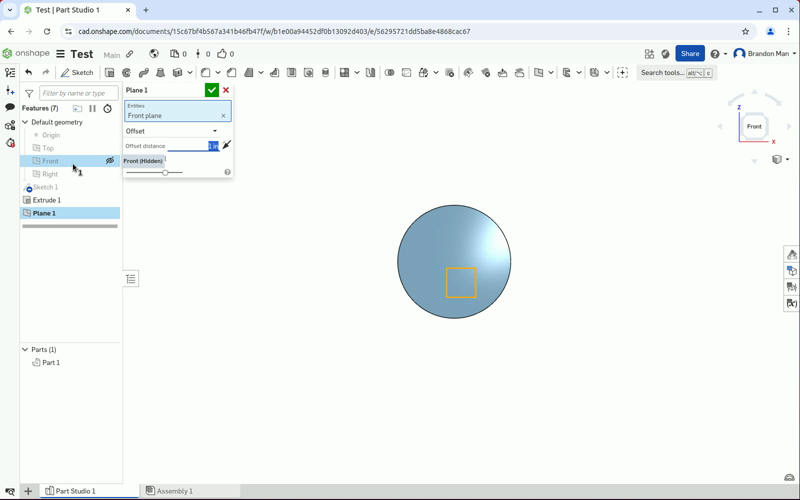
text(23.108)
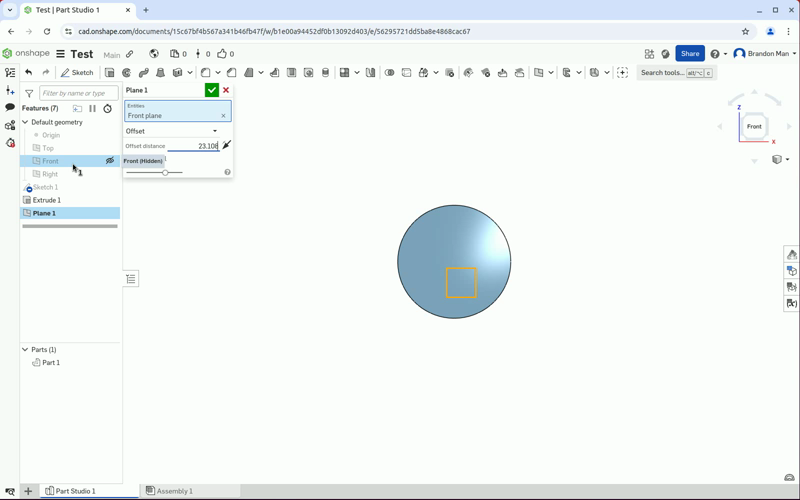
key(enter, 2)
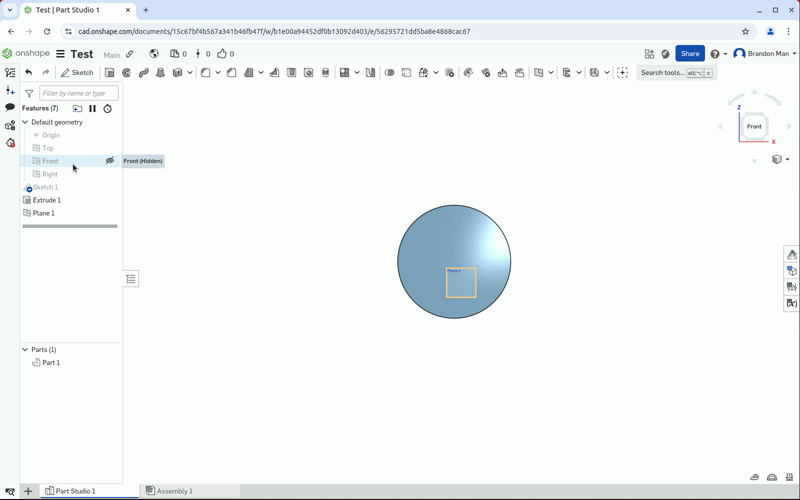
key(shift+s)
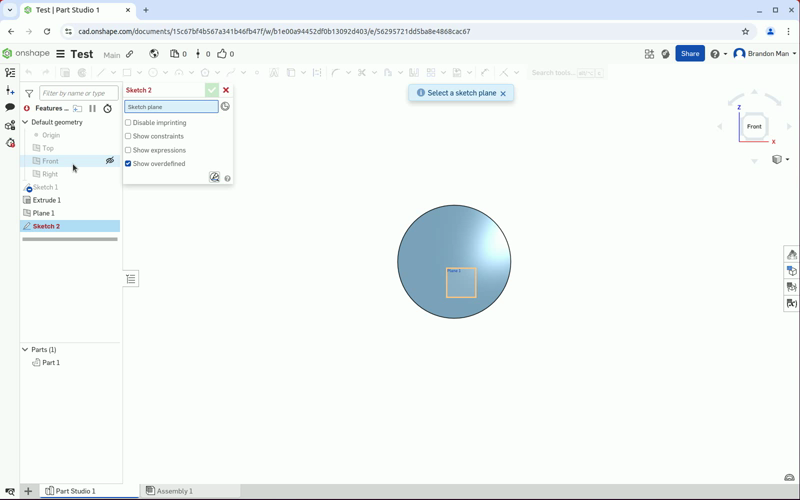
mouse_move(73, 215)
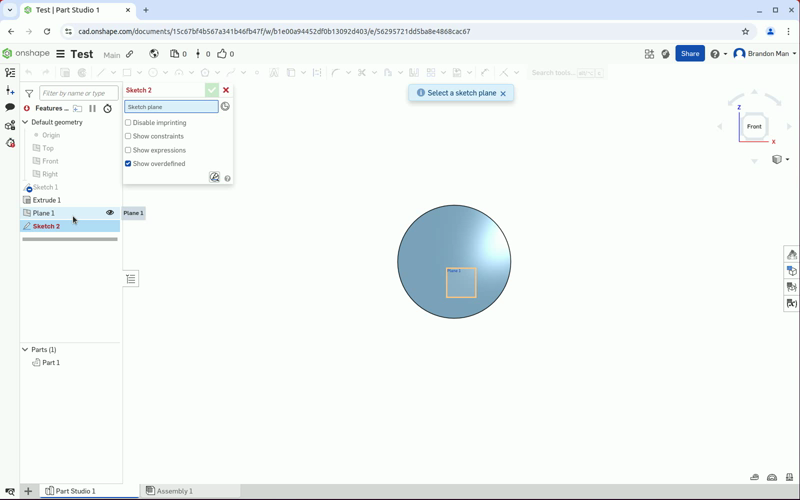
click(73, 215)
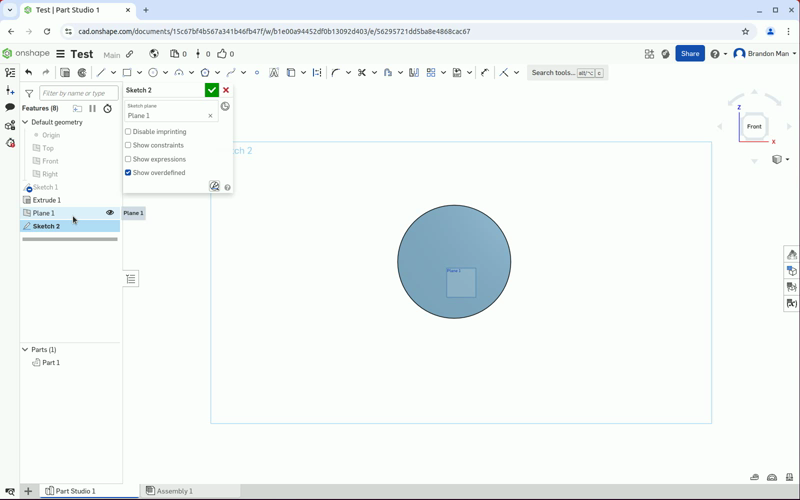
mouse_move(73, 352)
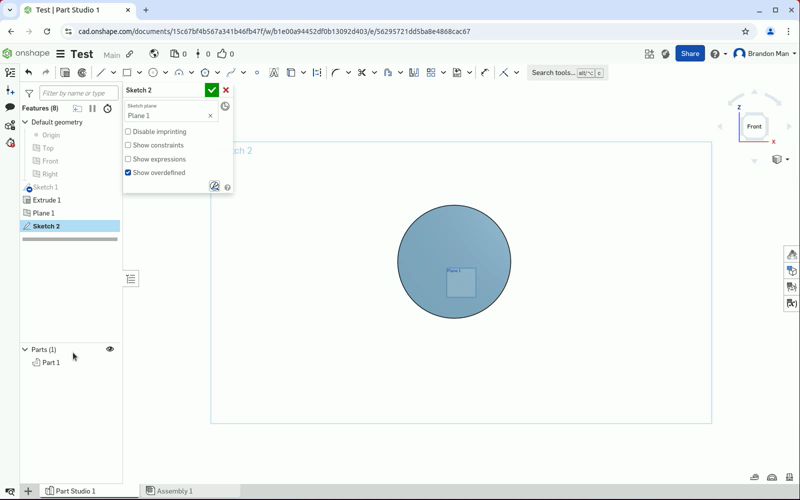
key(y)
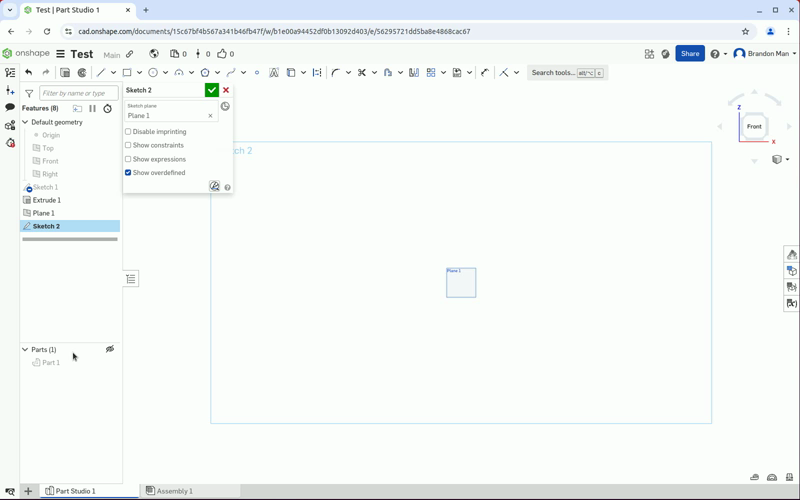
key(c)
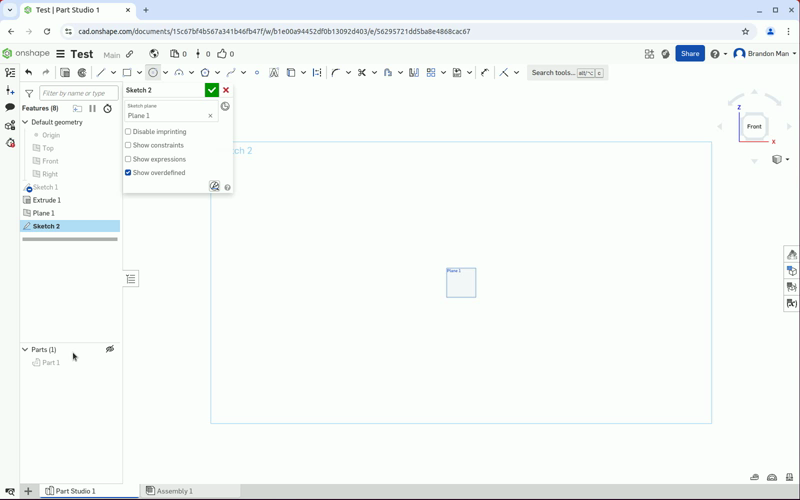
key_down(shift)
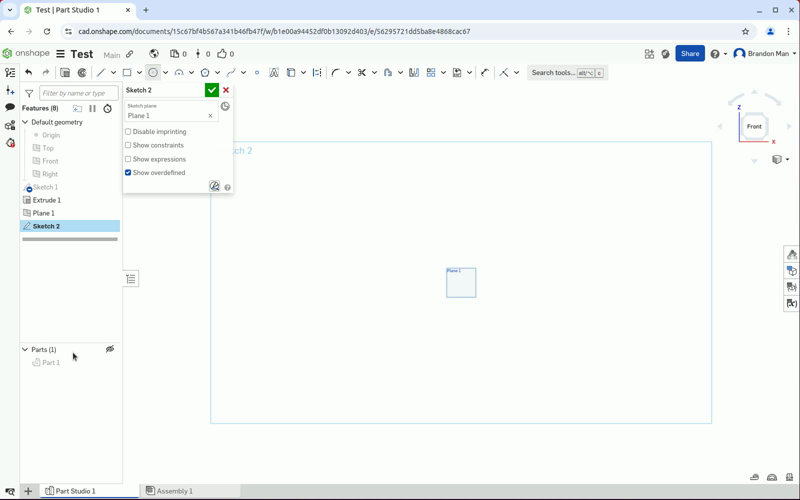
mouse_move(454, 261)
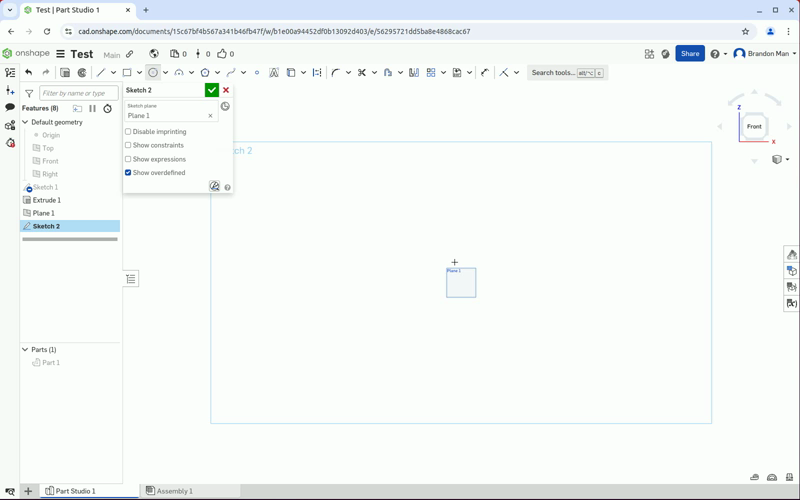
click(454, 261)
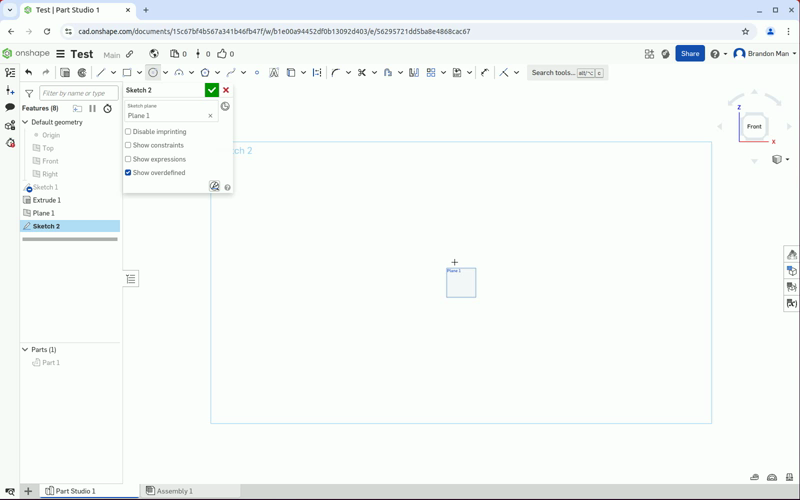
key_up(shift)
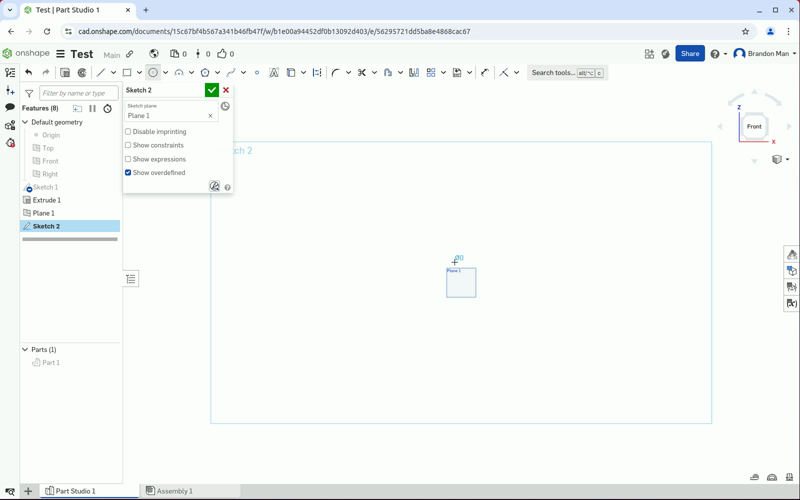
mouse_move(504, 261)
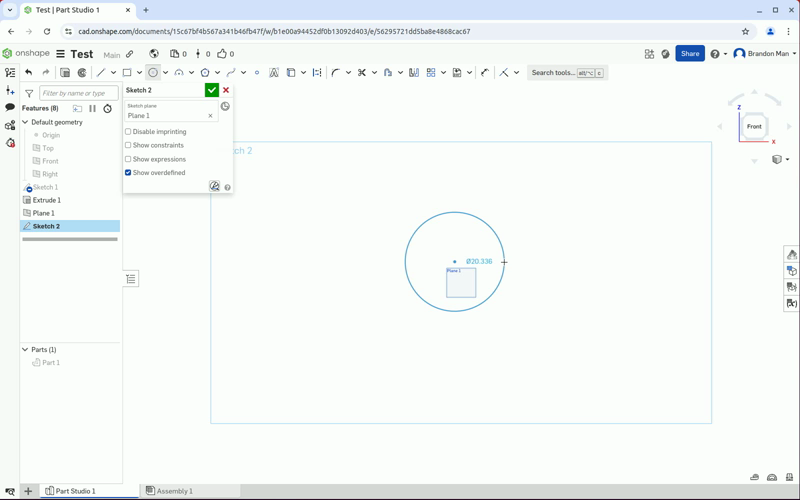
click(504, 261)
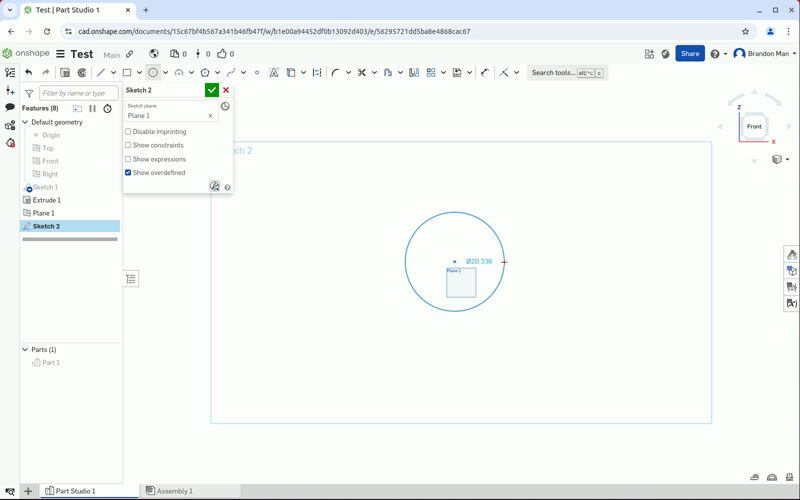
key(esc)
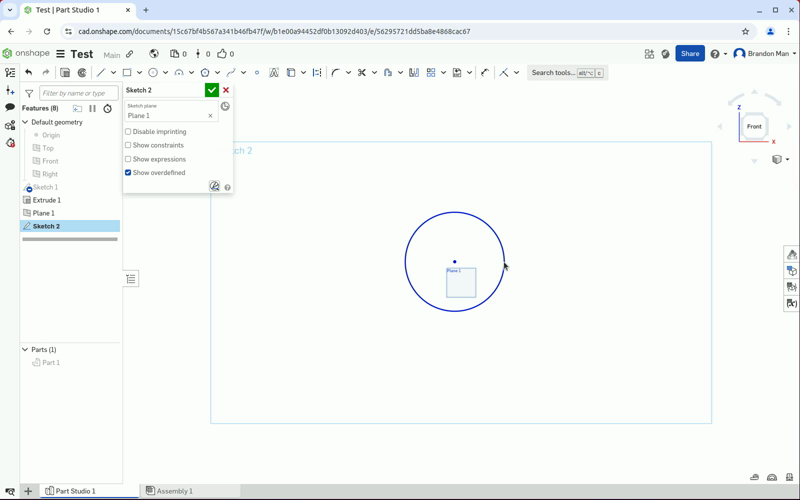
mouse_move(428, 284)
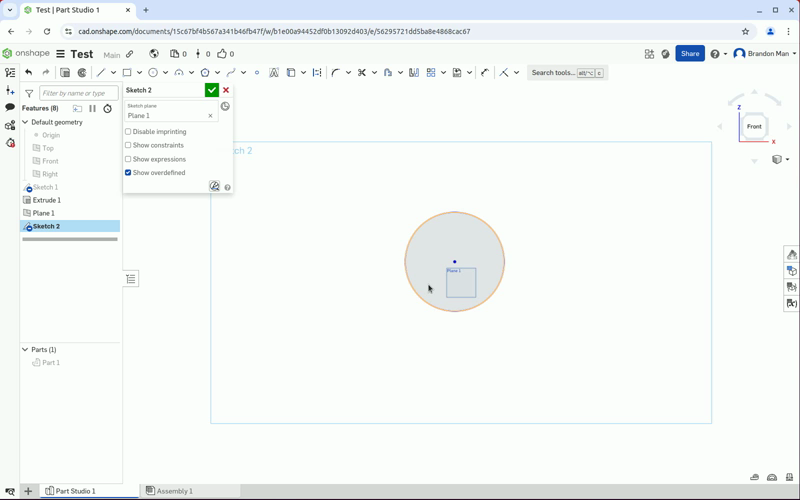
click(428, 284)
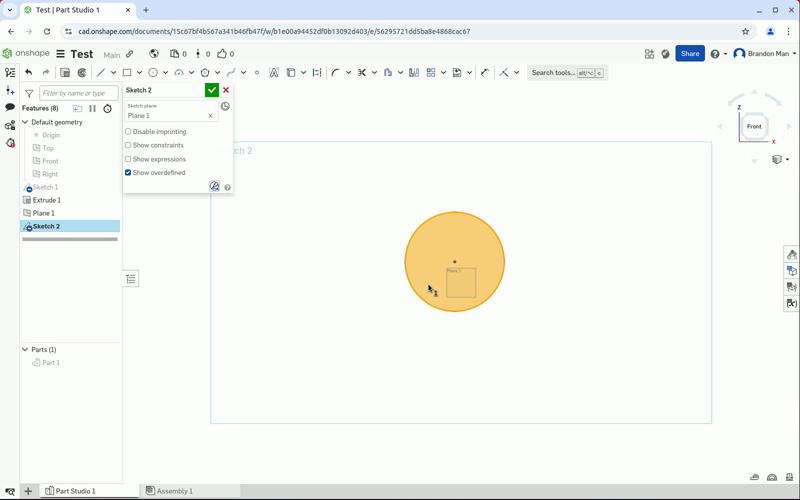
mouse_move(73, 352)
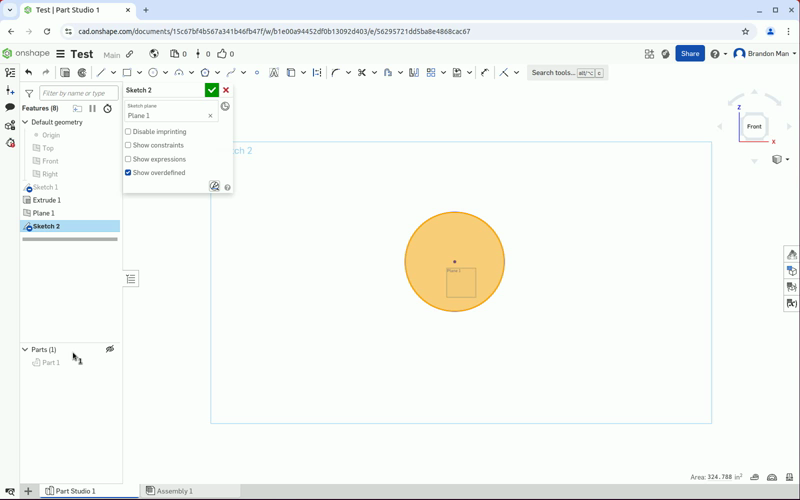
key(shift+y)
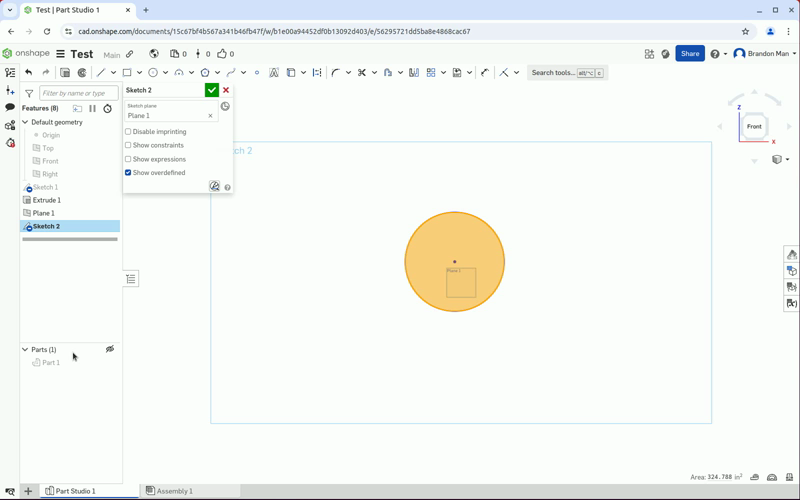
key(shift+e)
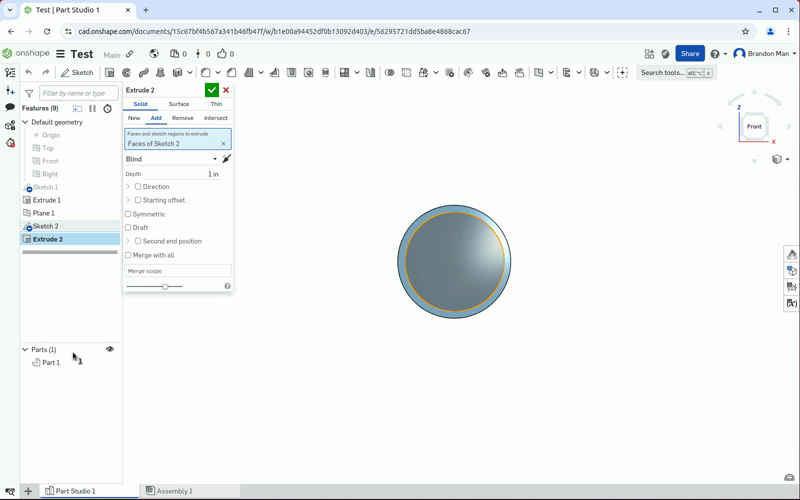
mouse_move(143, 106)
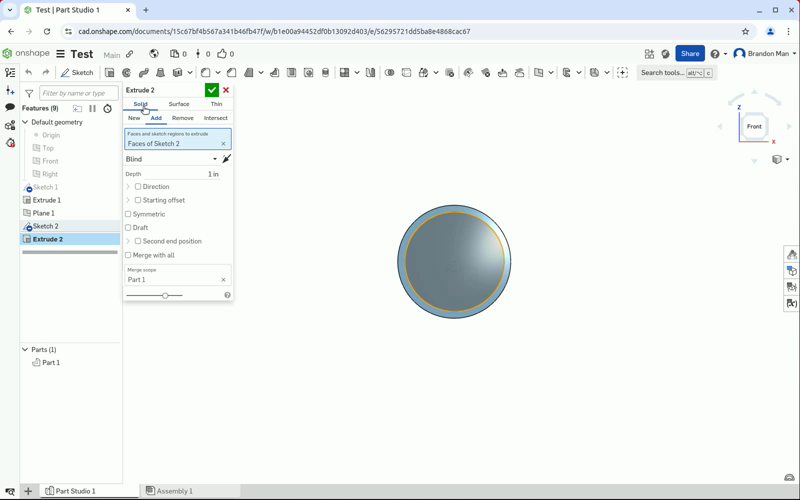
click(143, 106)
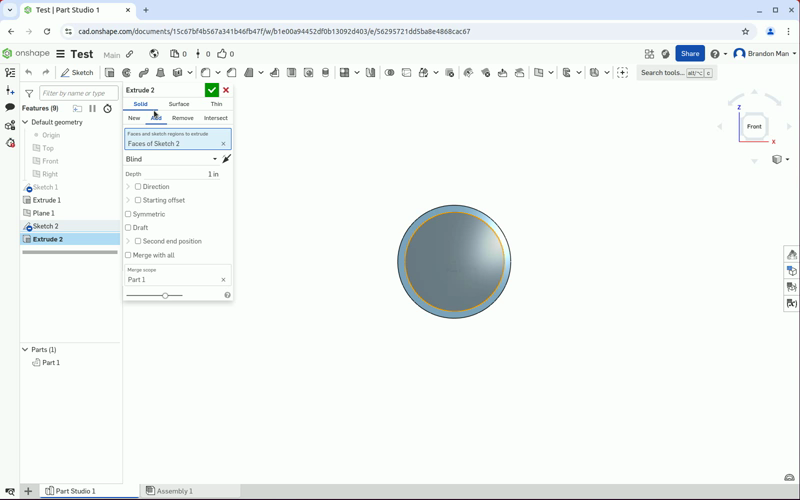
mouse_move(186, 120)
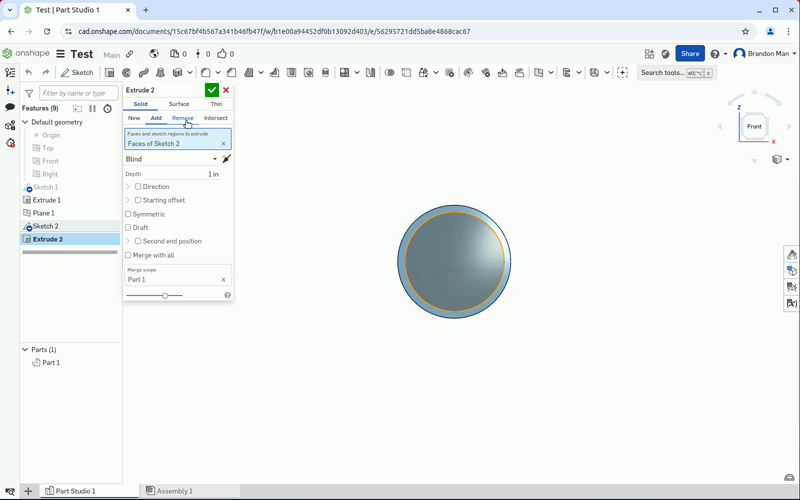
click(186, 120)
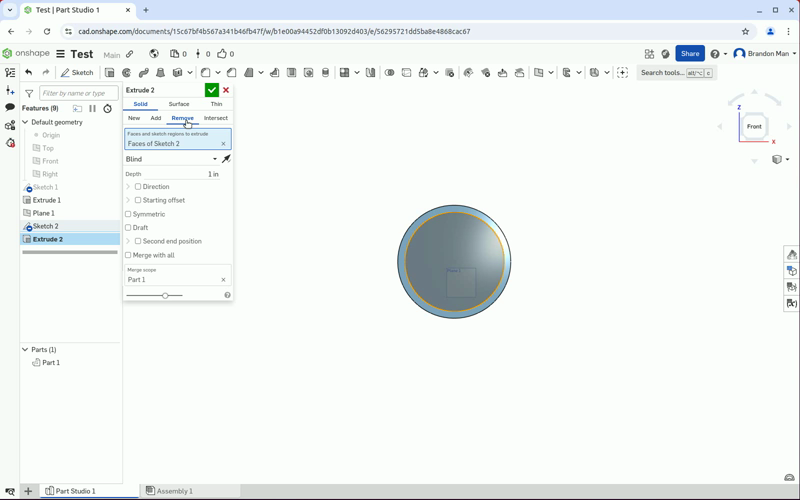
key(tab, 4)
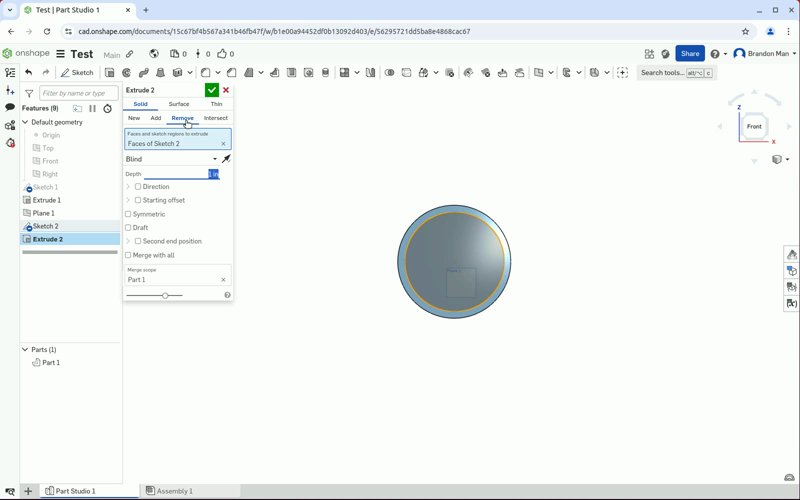
text(20.22)
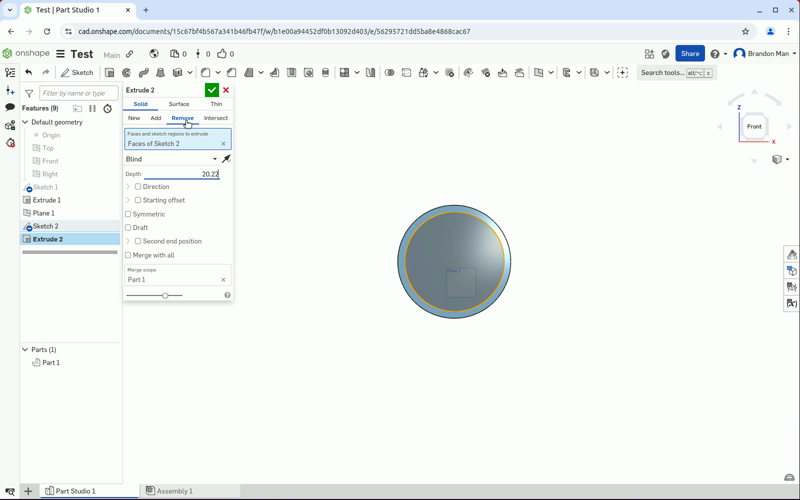
key(tab, 6)
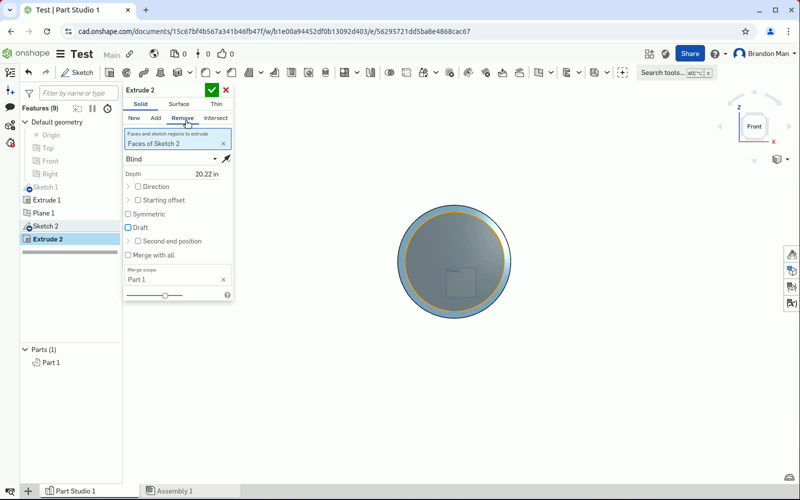
key(space)
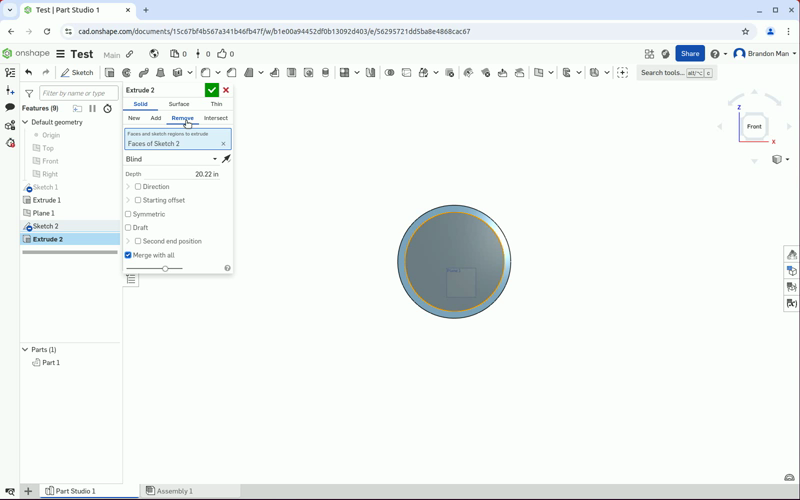
key(enter)
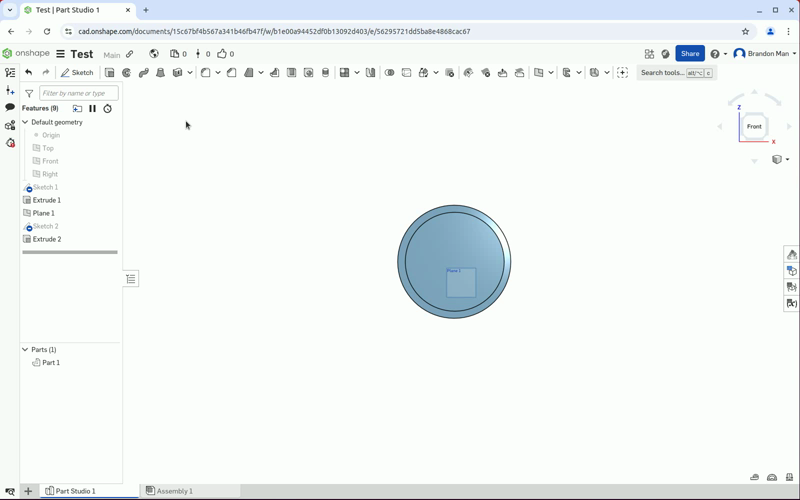
key(shift+h)
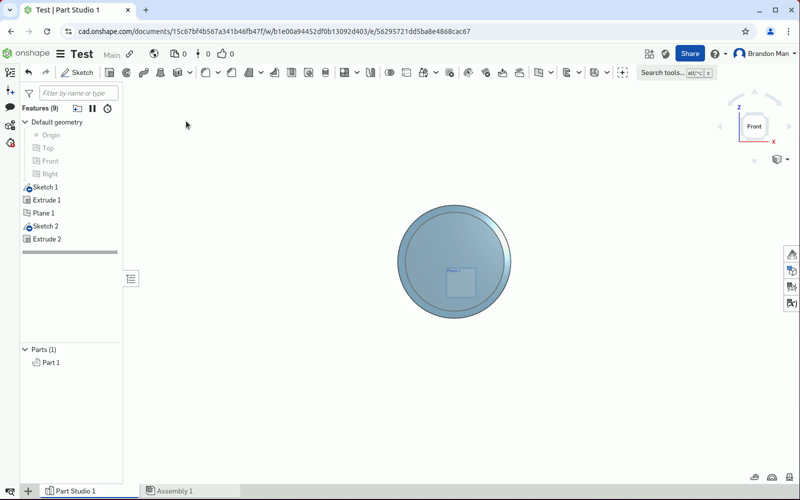
key(shift+h)
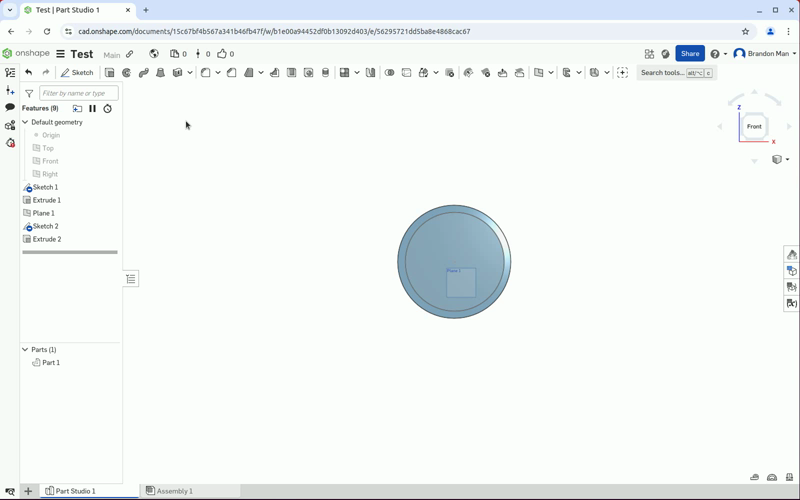
key(shift+7)
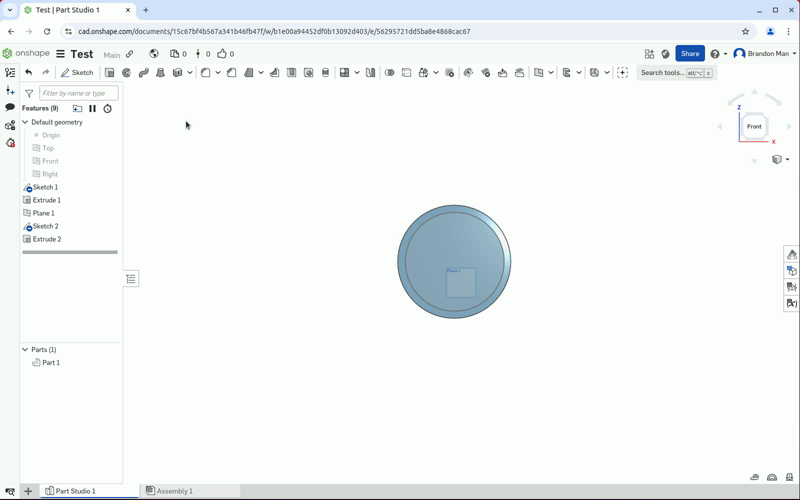
key(left, 2)
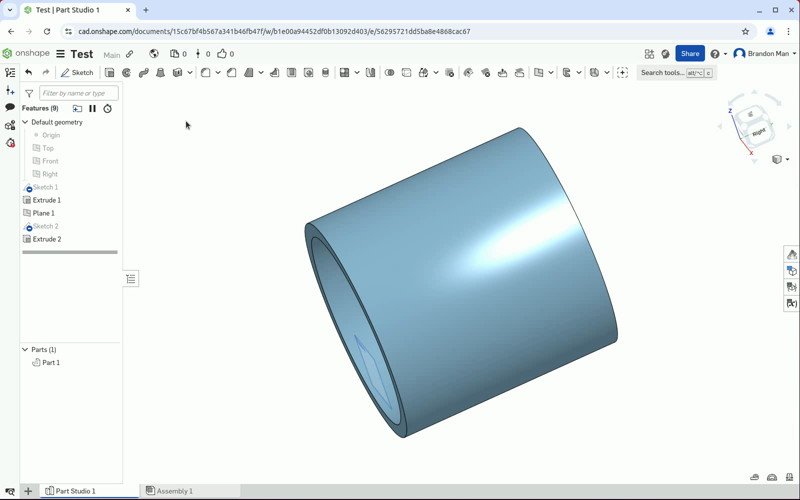
key(down, 2)
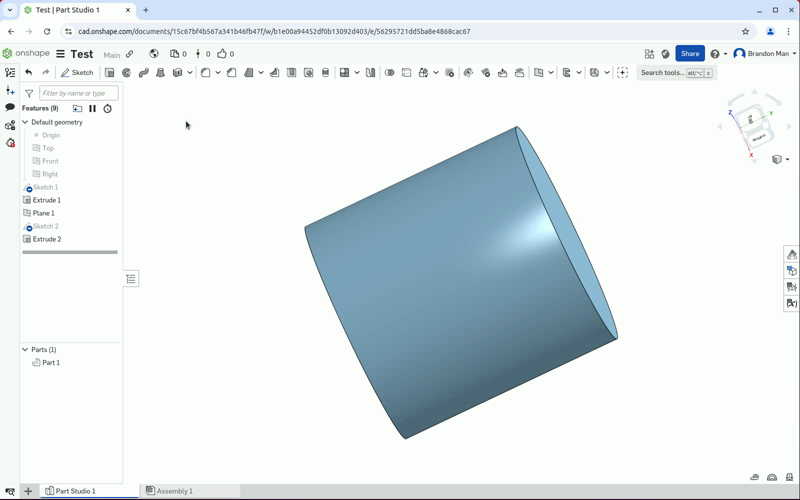
key(up, 2)
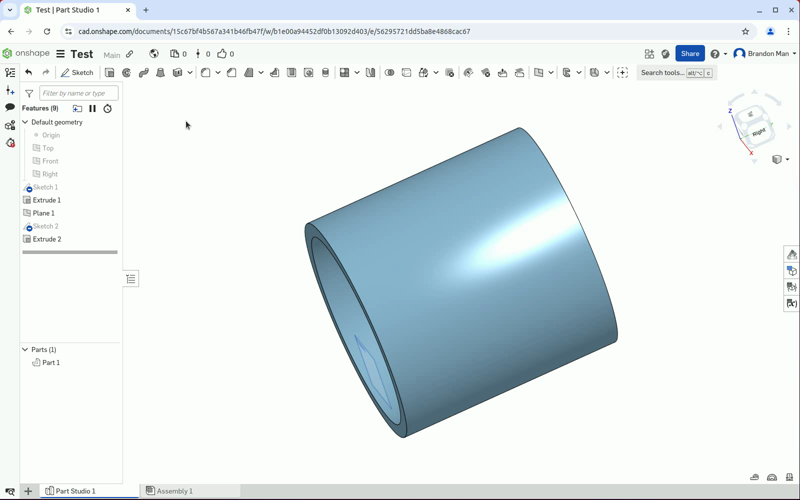
key(right, 2)
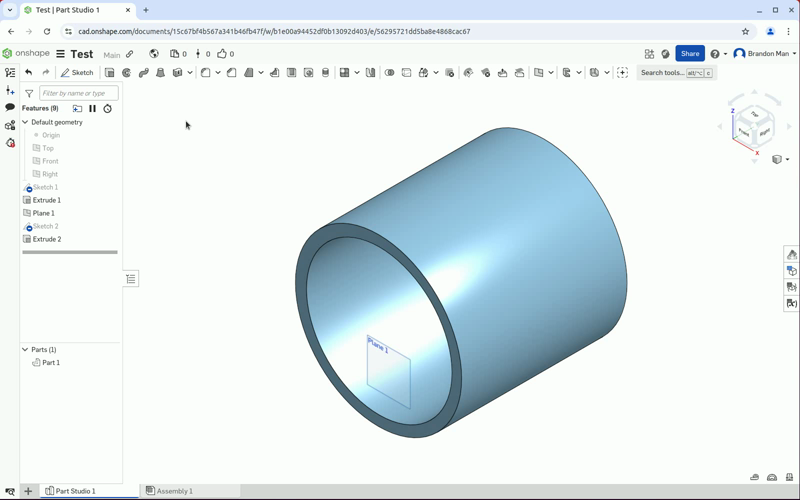
mouse_move(73, 189)
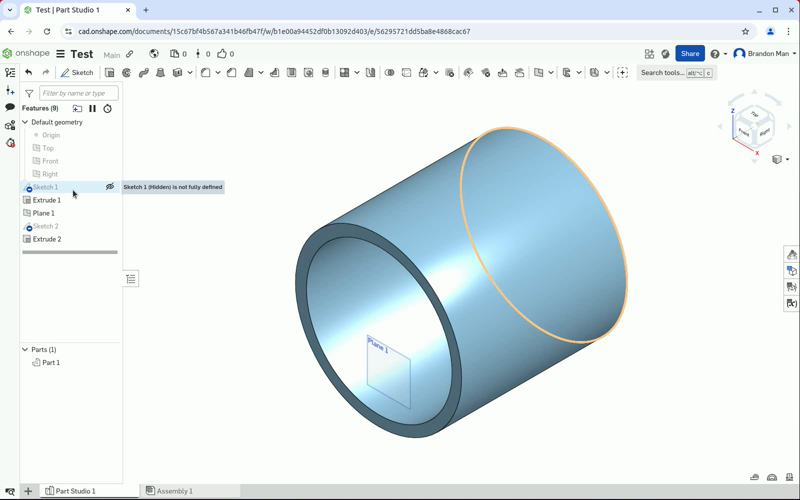
click(73, 189)